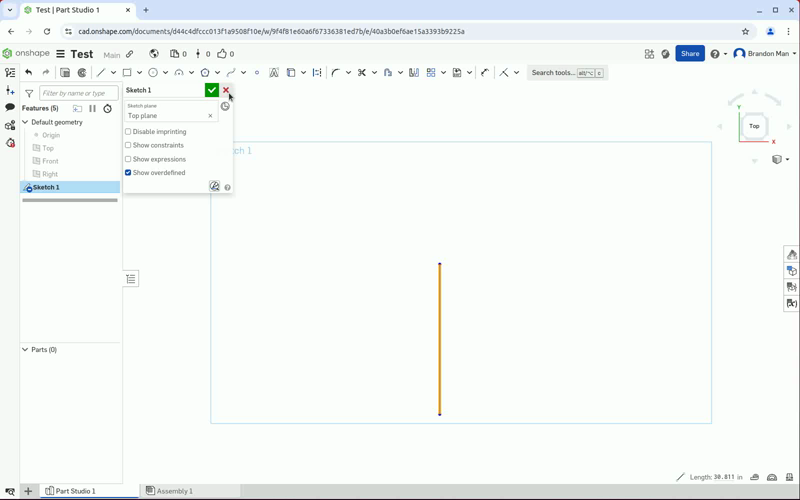
key(shift+h)
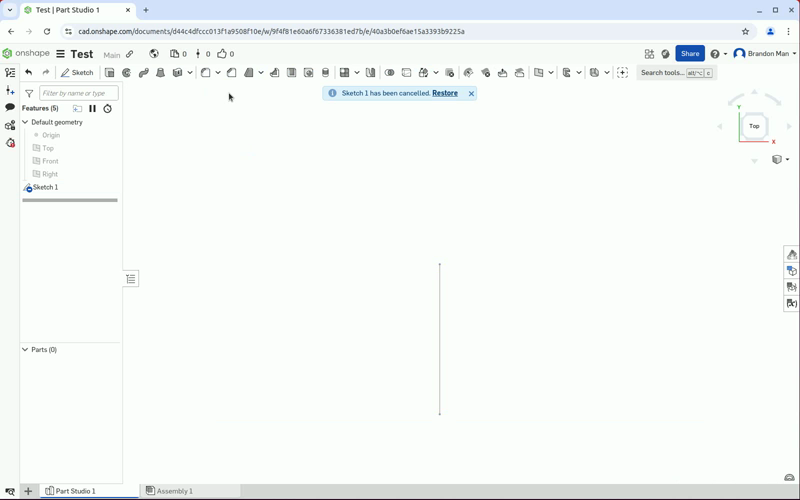
key(shift+s)
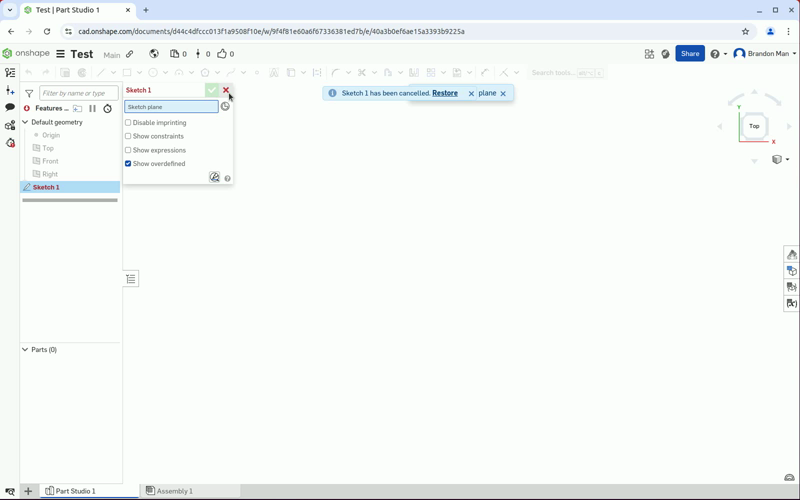
mouse_move(73, 150)
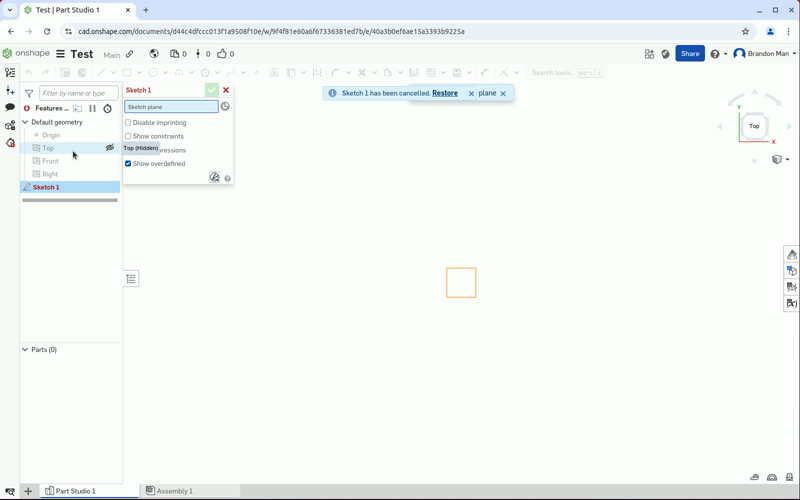
click(73, 150)
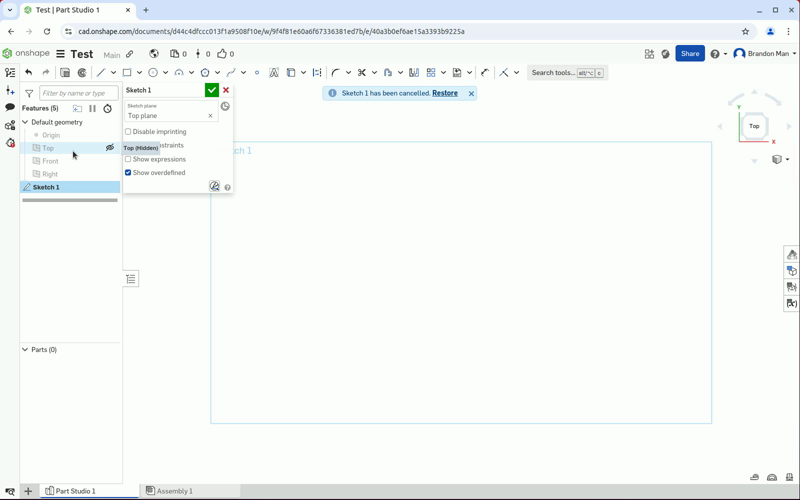
mouse_move(73, 352)
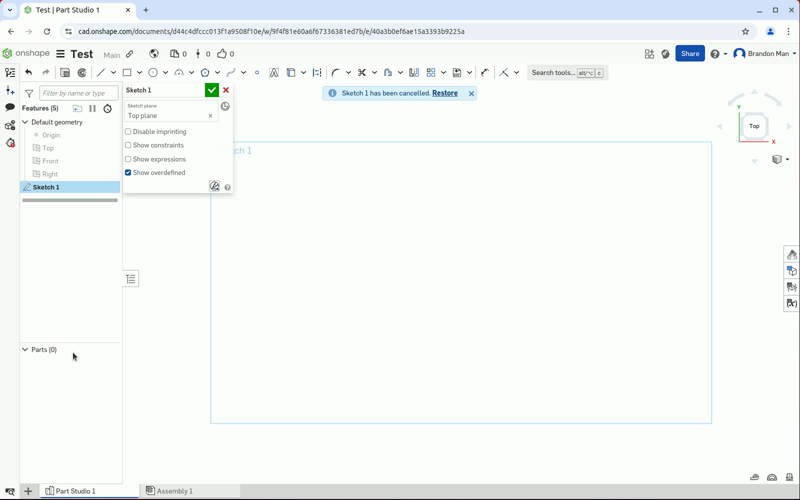
key(y)
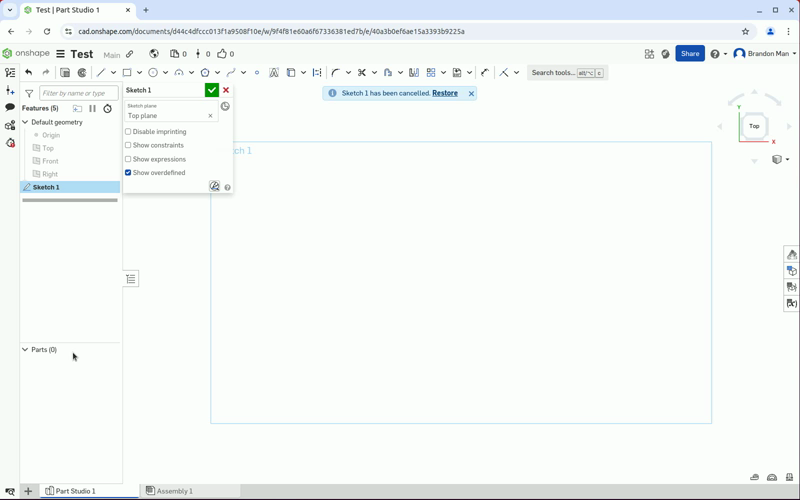
key(c)
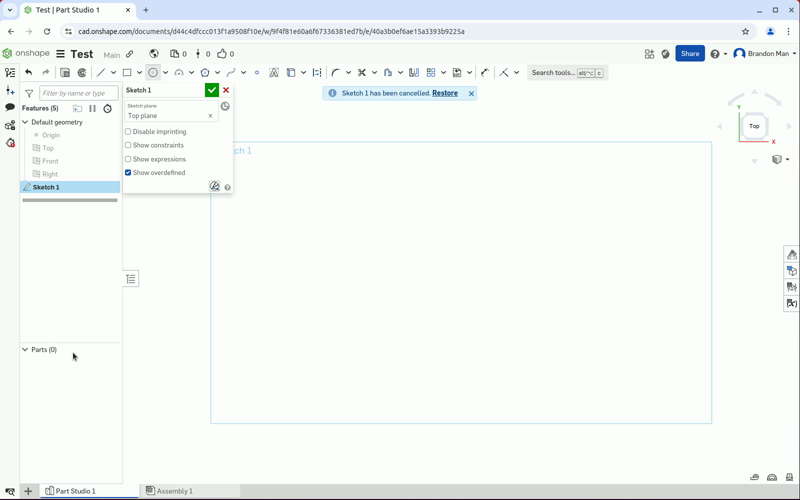
key_down(shift)
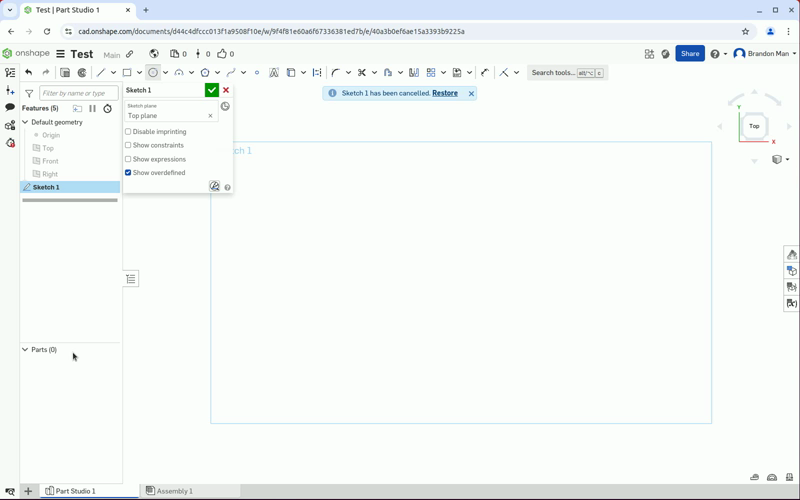
mouse_move(461, 282)
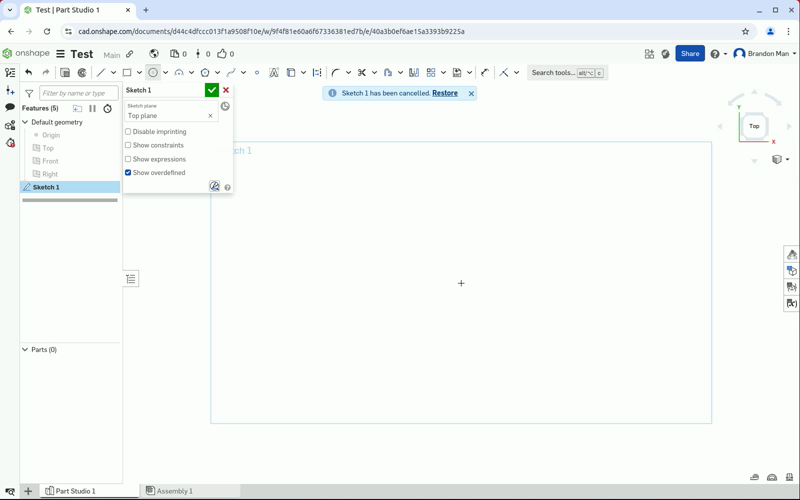
click(461, 282)
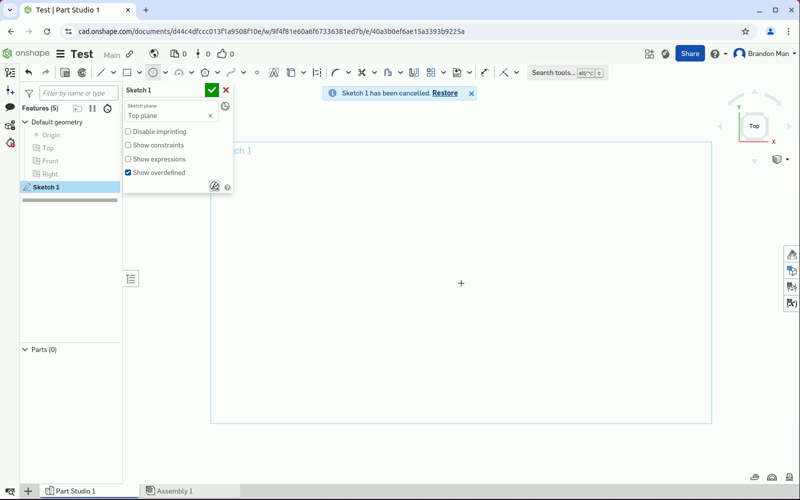
key_up(shift)
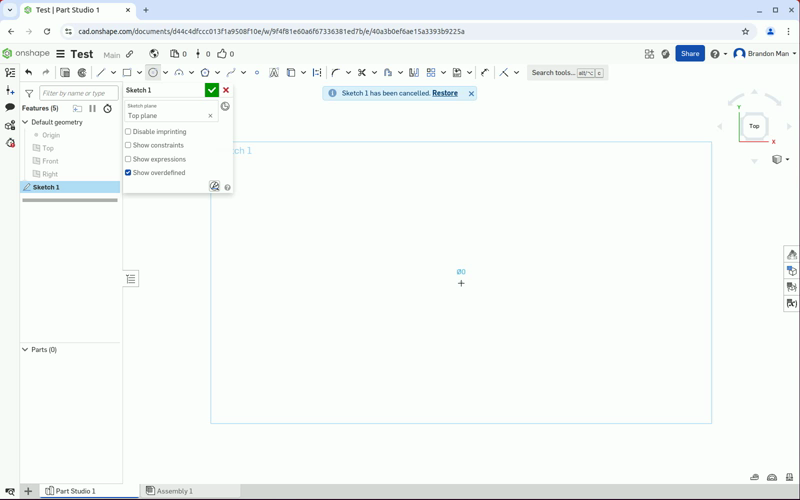
mouse_move(503, 282)
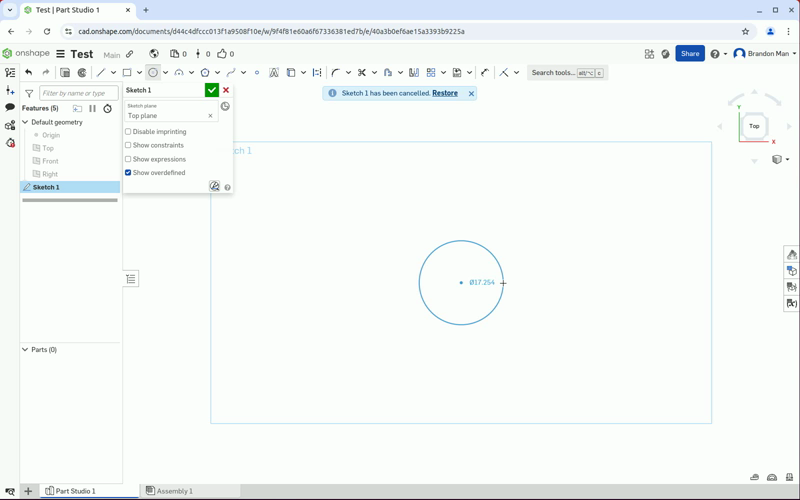
click(503, 282)
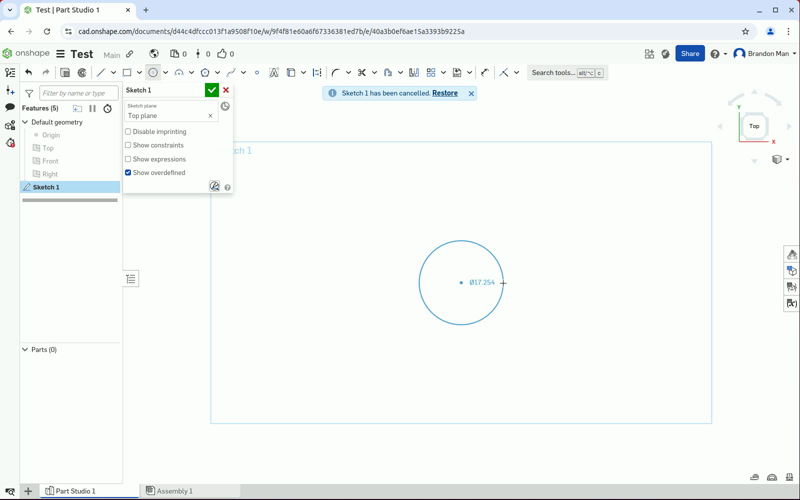
key(esc)
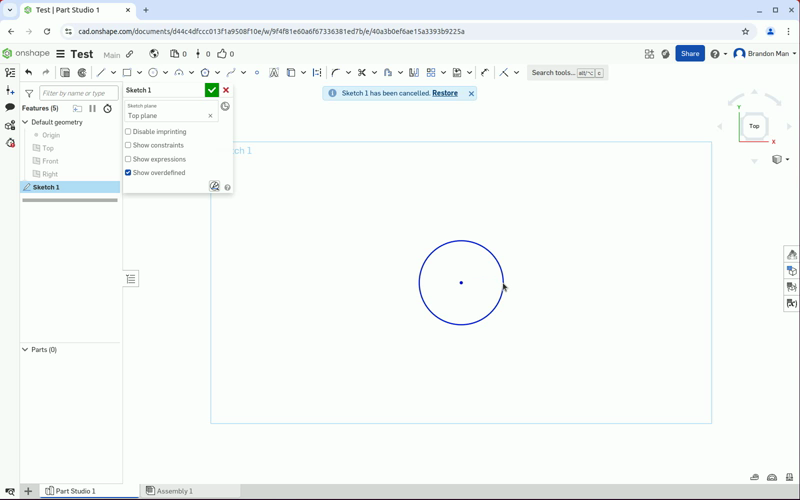
mouse_move(478, 296)
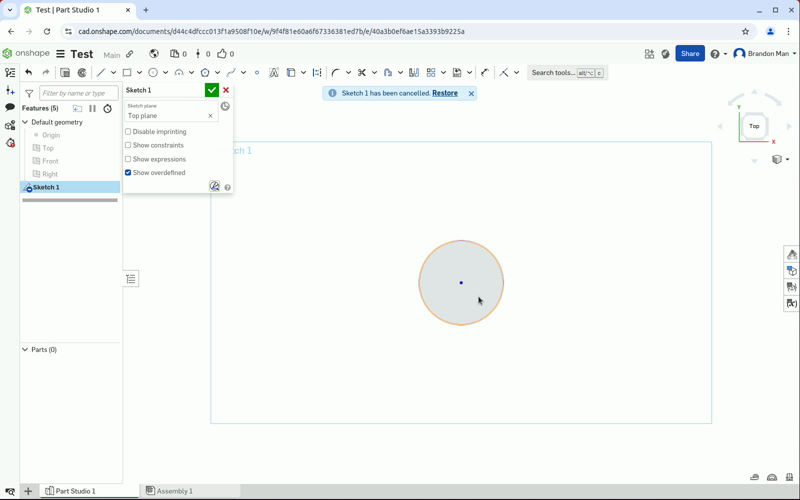
click(478, 296)
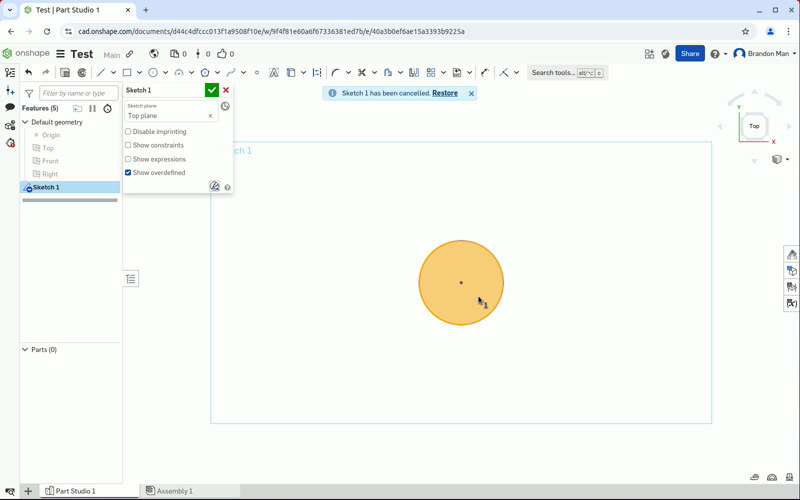
mouse_move(73, 352)
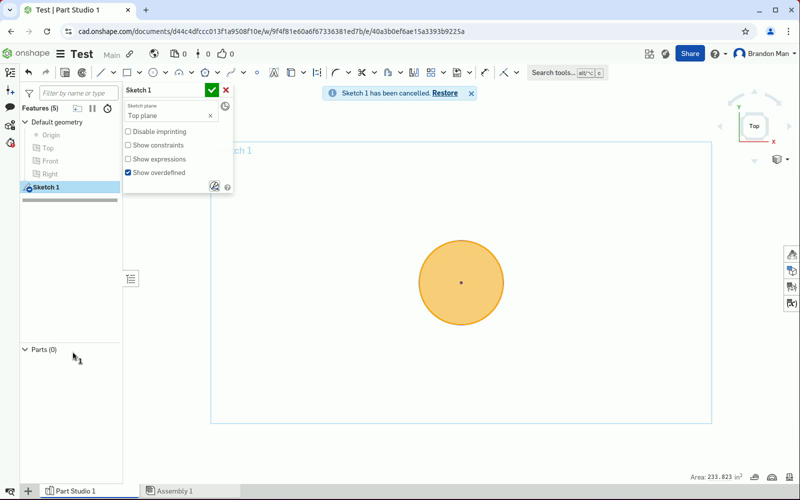
key(shift+y)
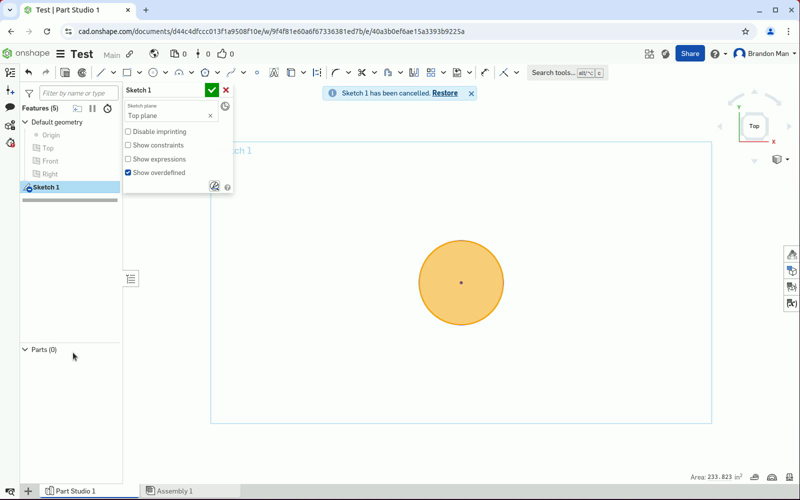
key(shift+e)
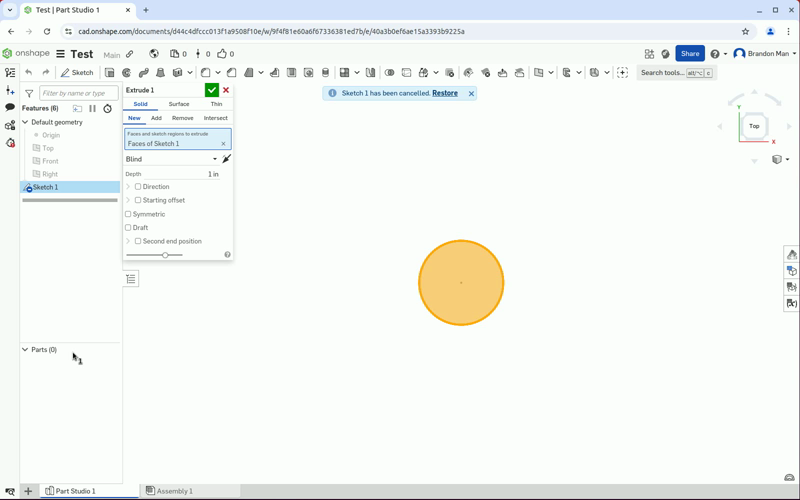
mouse_move(143, 106)
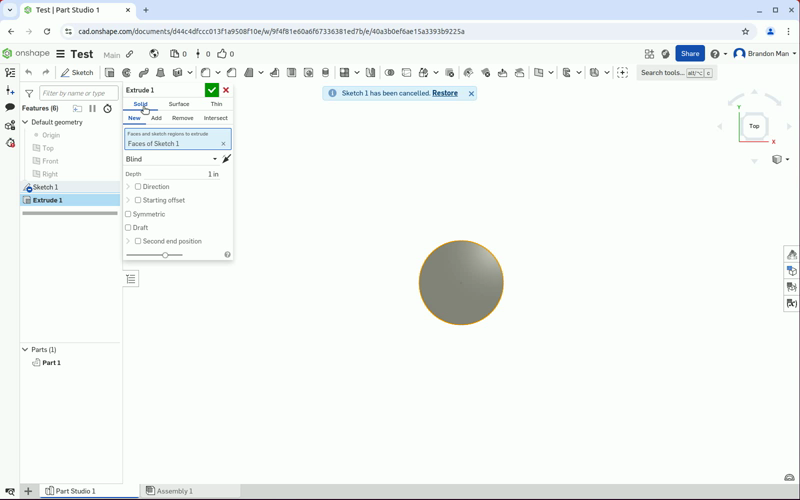
click(143, 106)
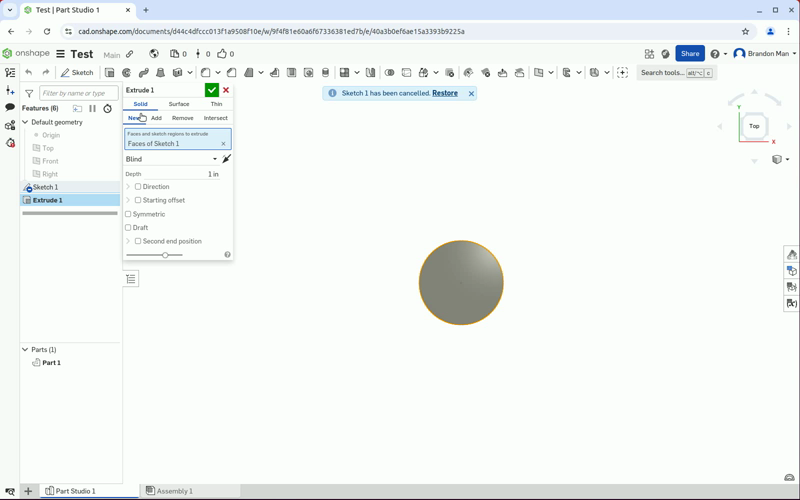
mouse_move(137, 120)
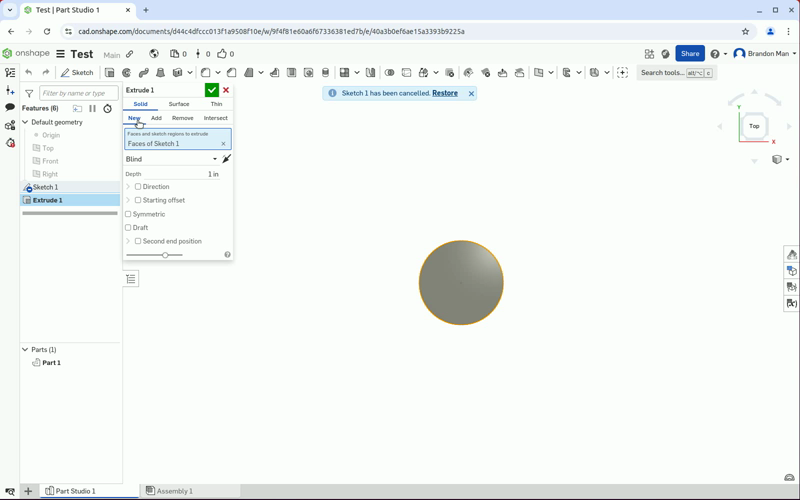
click(137, 120)
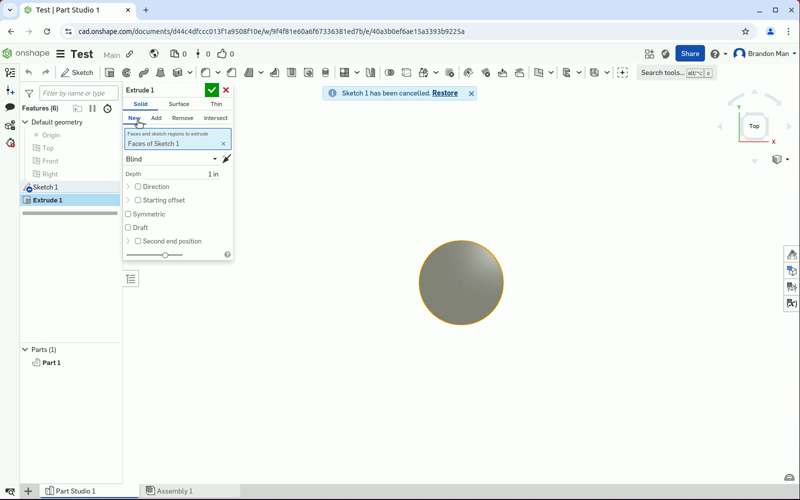
key(tab, 4)
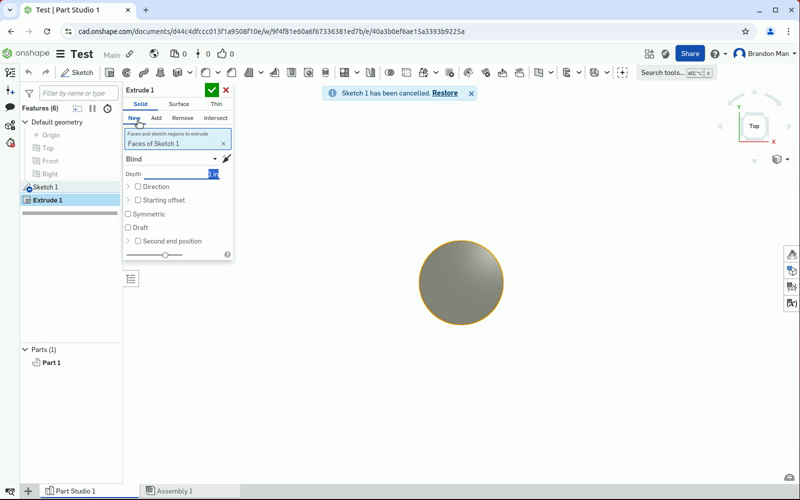
text(23.108)
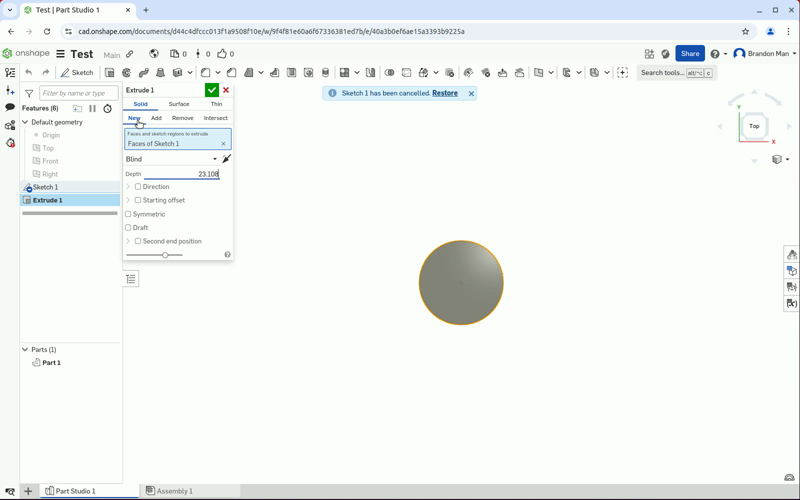
key(enter)
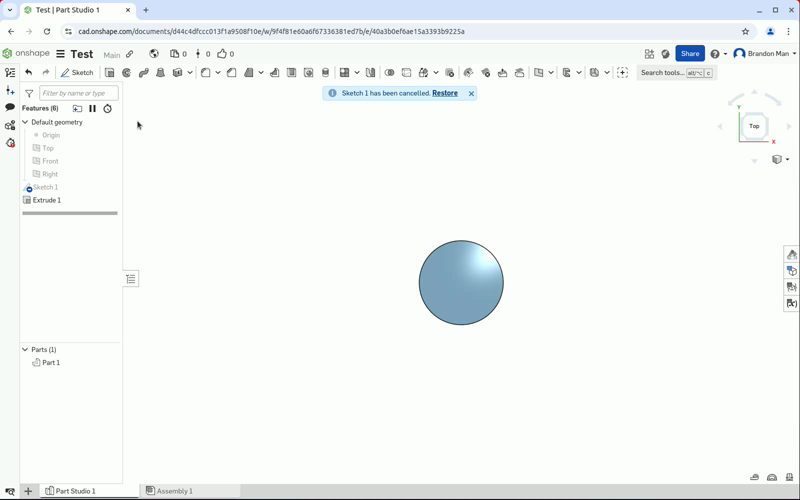
key(shift+h)
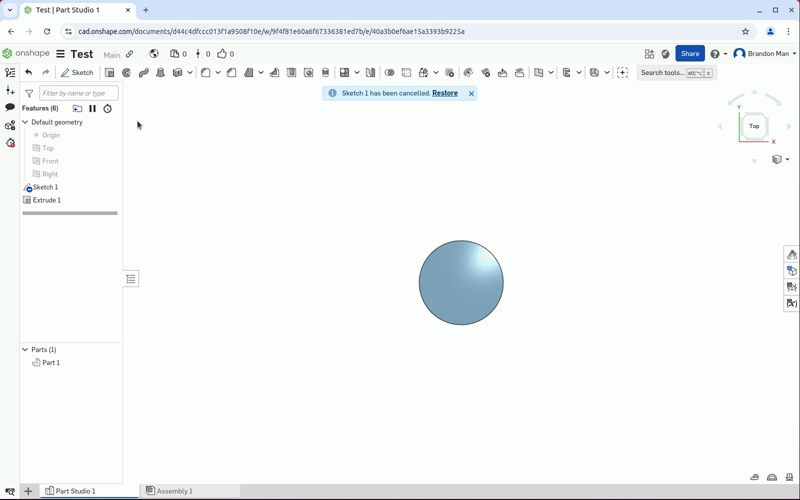
key(shift+h)
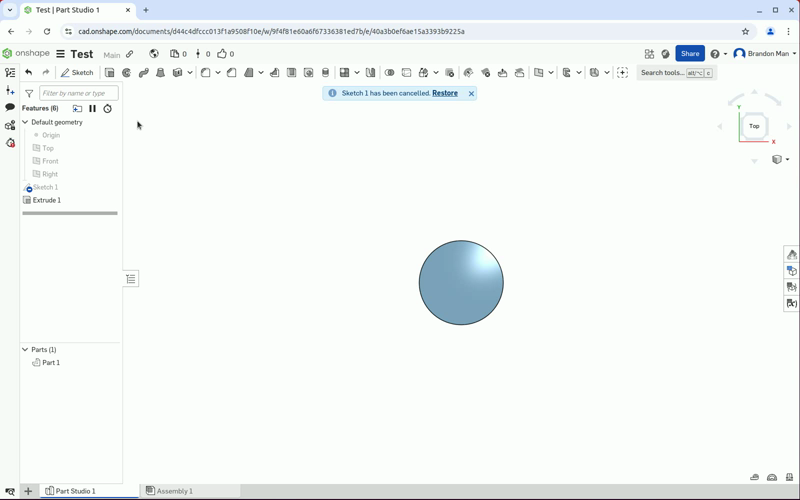
mouse_move(73, 189)
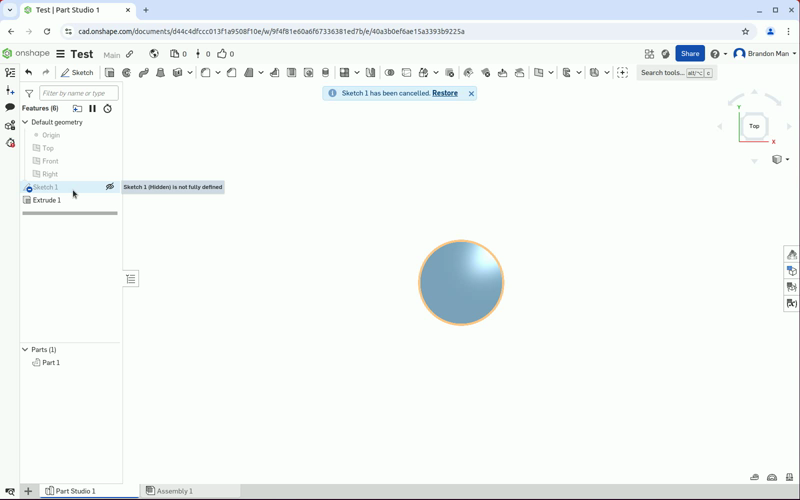
click(73, 189)
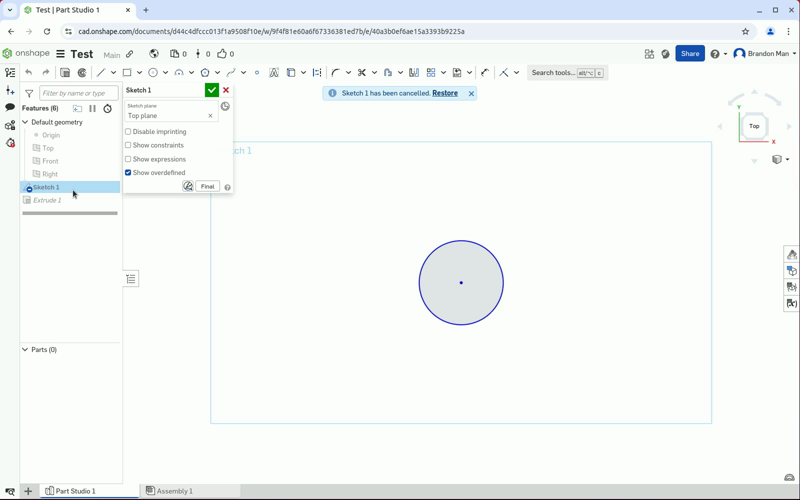
mouse_move(229, 92)
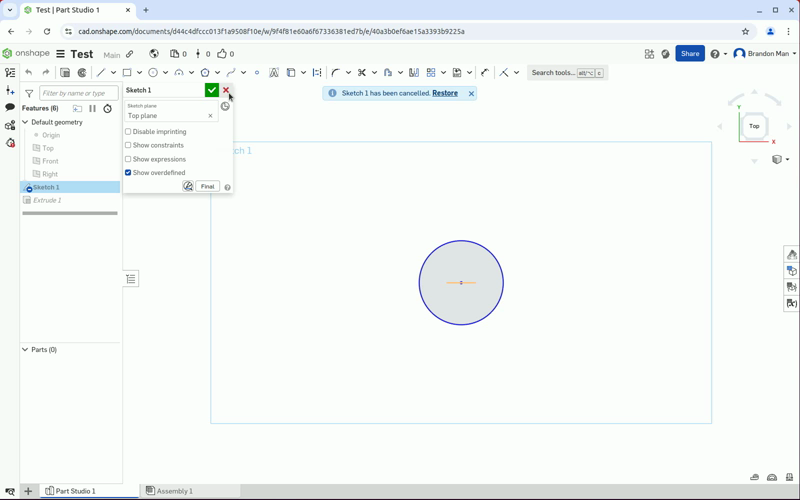
click(229, 92)
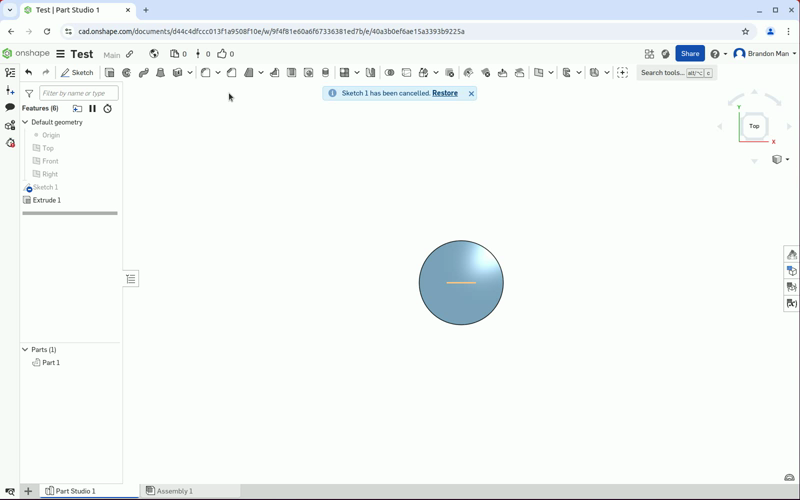
mouse_move(541, 75)
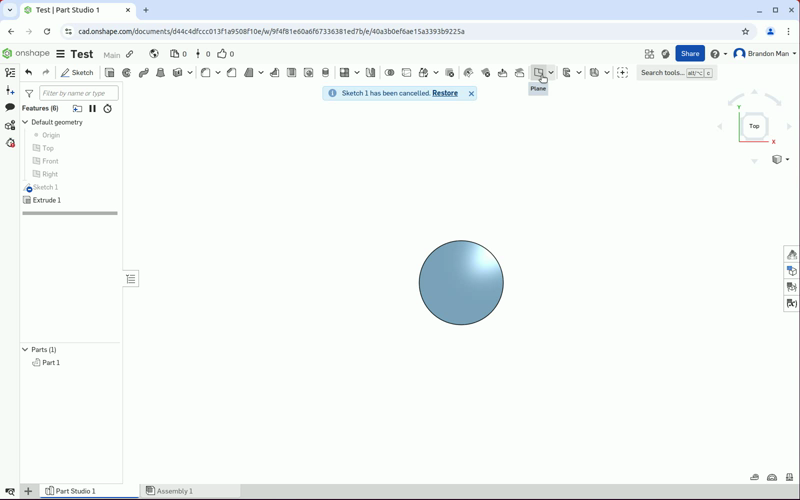
click(541, 75)
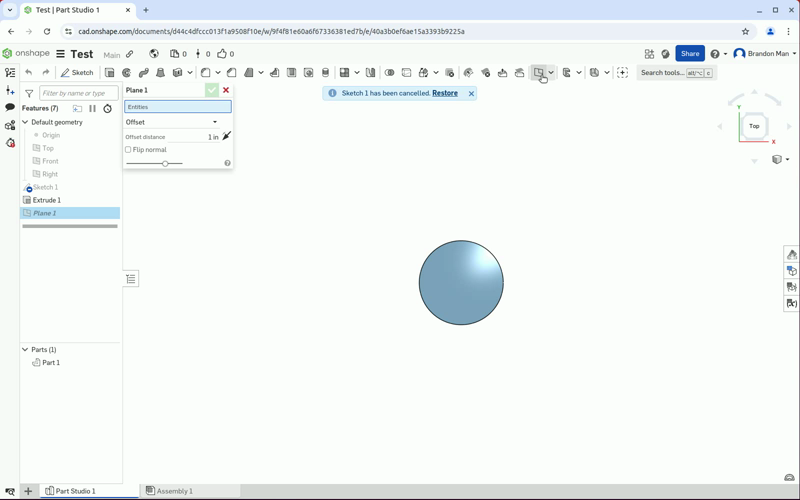
mouse_move(73, 150)
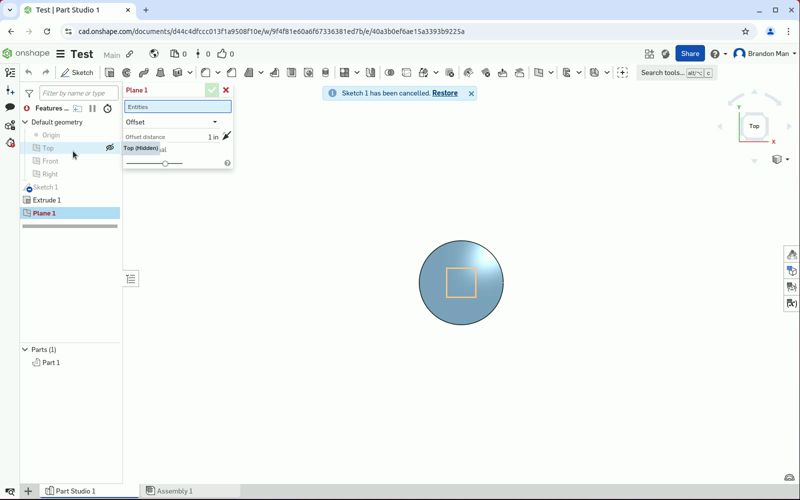
click(73, 150)
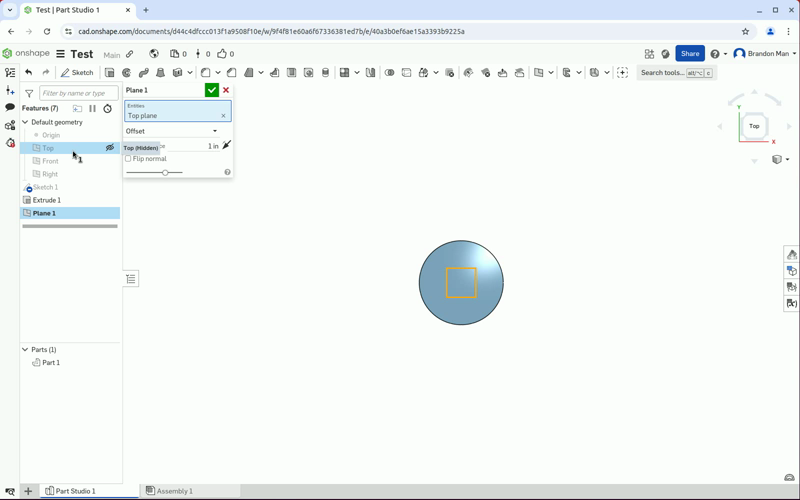
key(tab, 2)
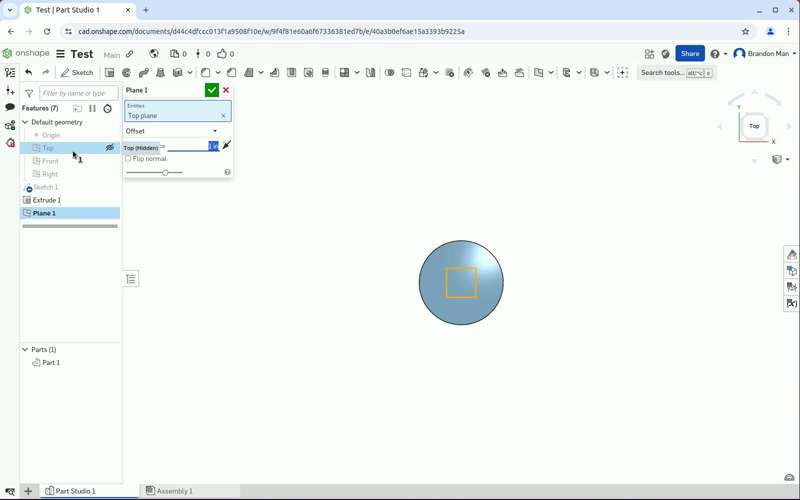
text(23.108)
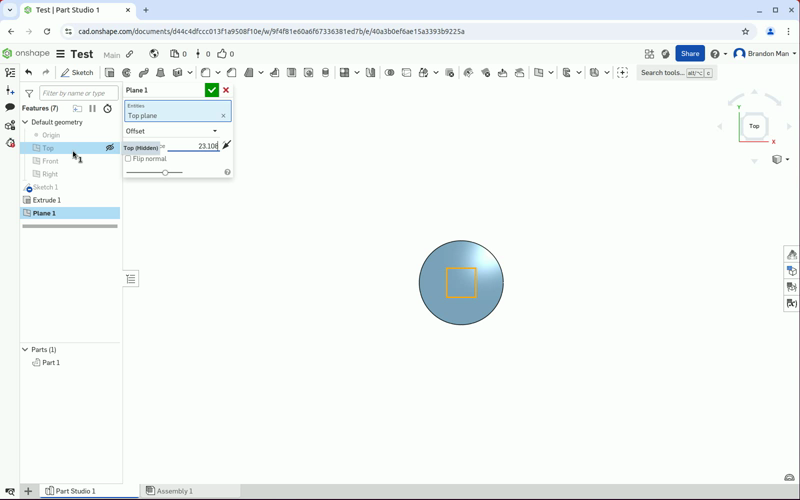
key(enter, 2)
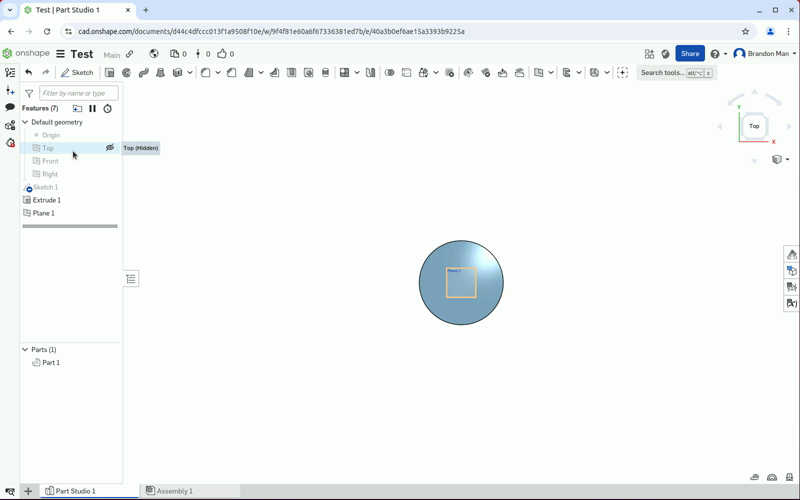
key(shift+s)
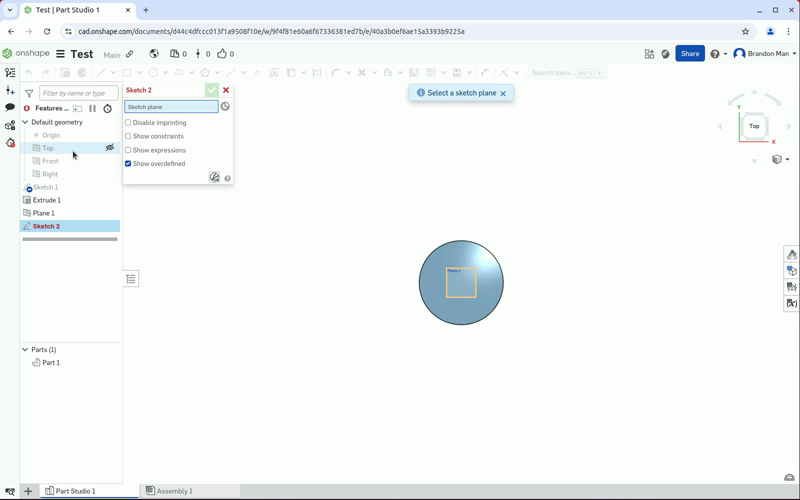
mouse_move(73, 215)
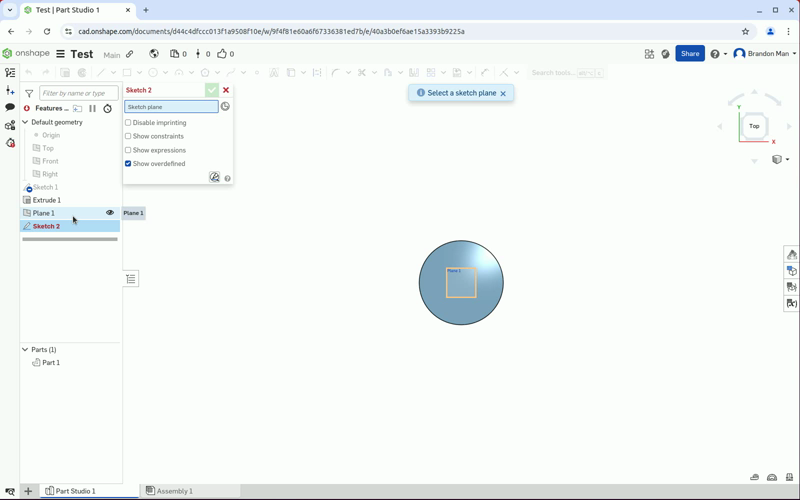
click(73, 215)
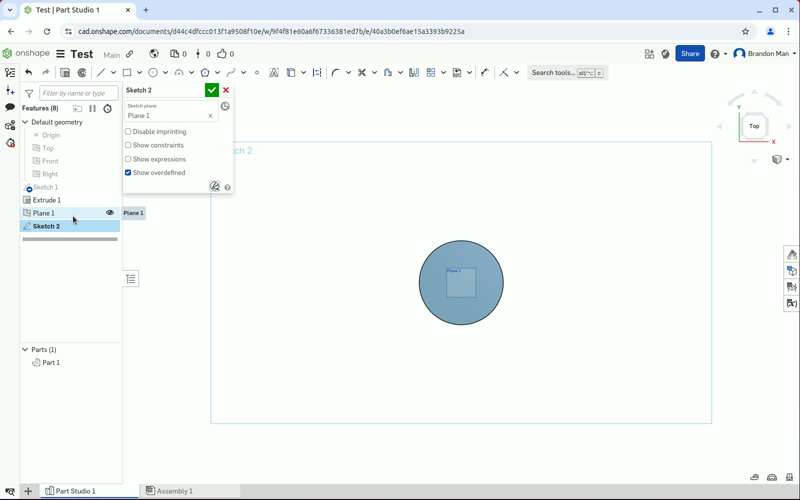
mouse_move(73, 352)
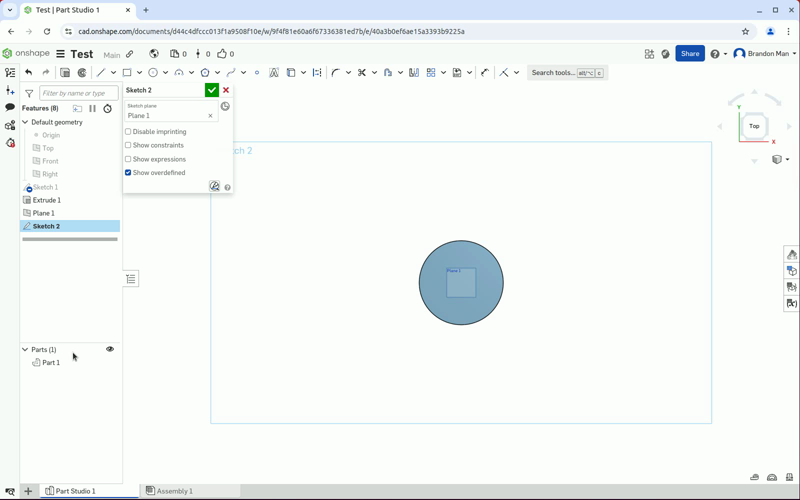
key(y)
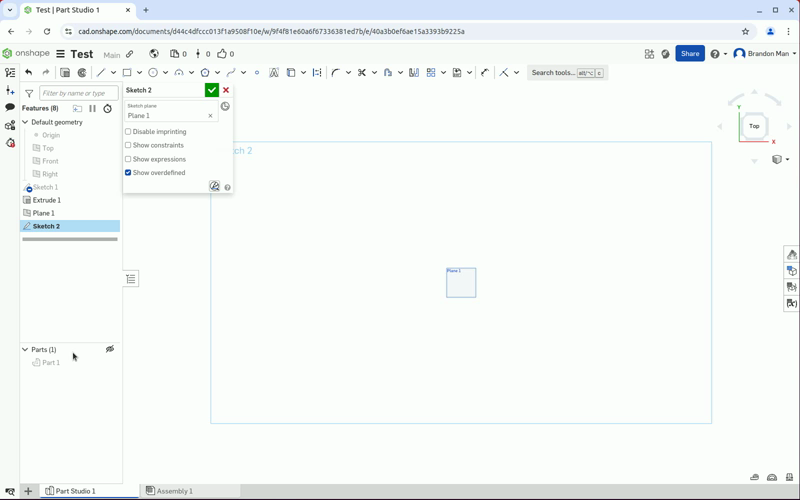
key(c)
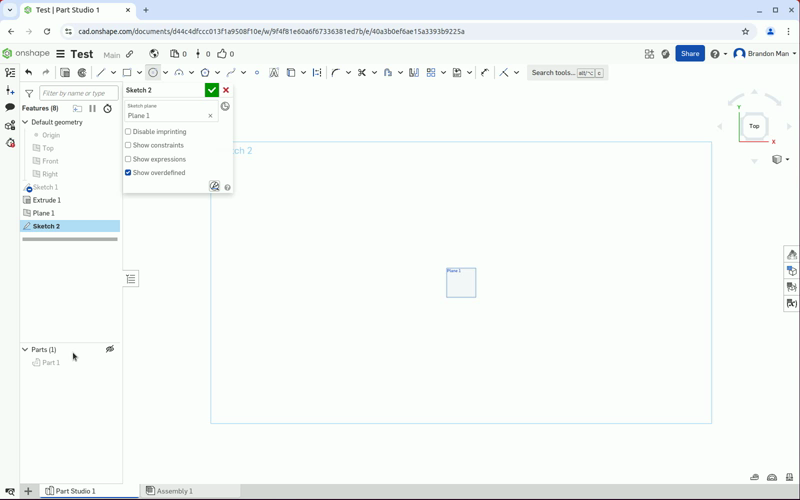
key_down(shift)
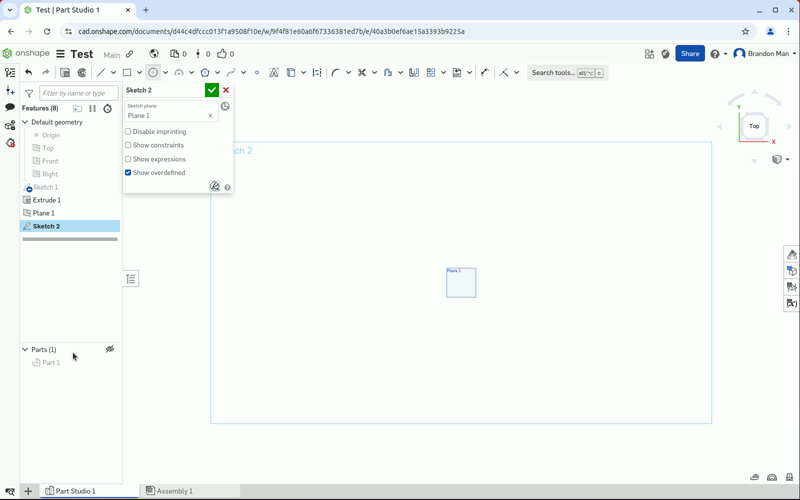
mouse_move(461, 282)
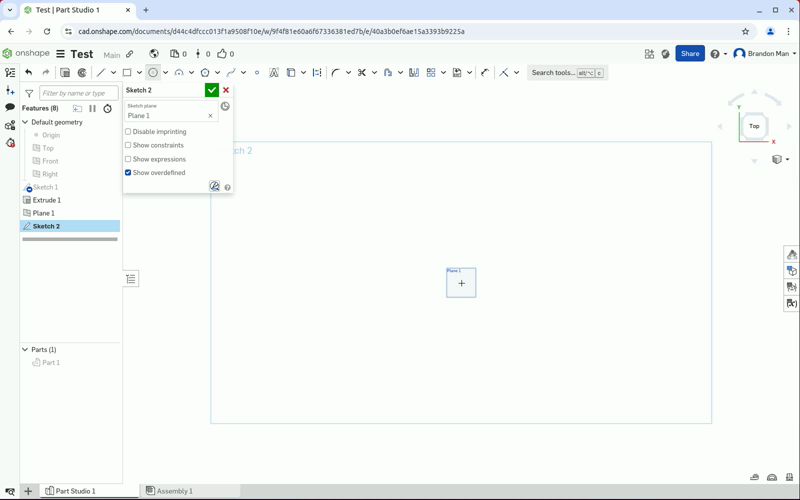
click(461, 282)
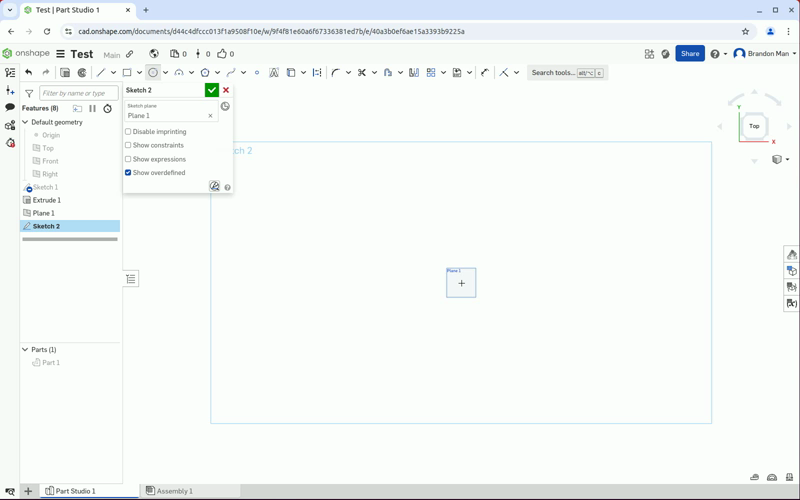
key_up(shift)
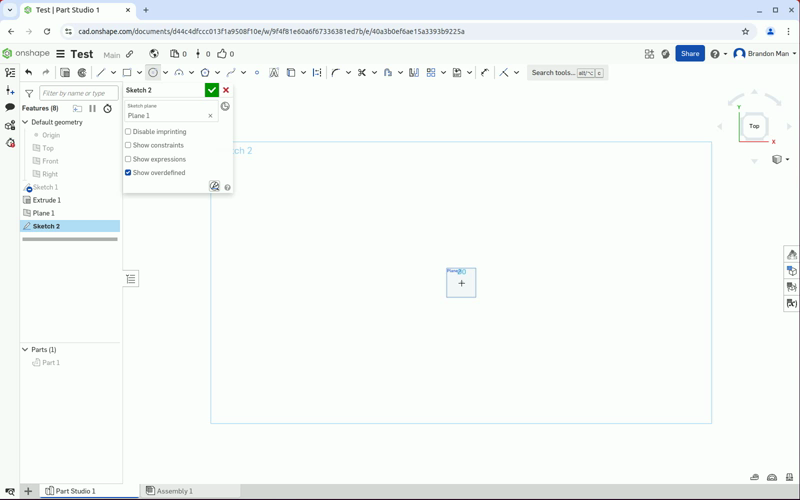
mouse_move(499, 282)
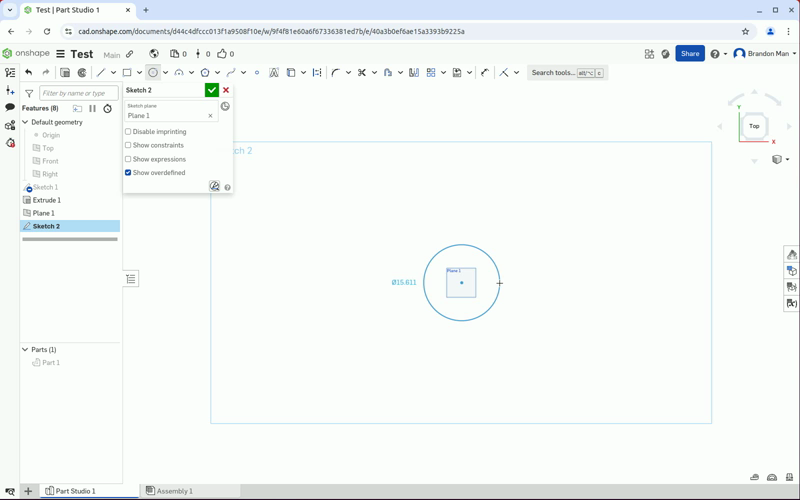
click(499, 282)
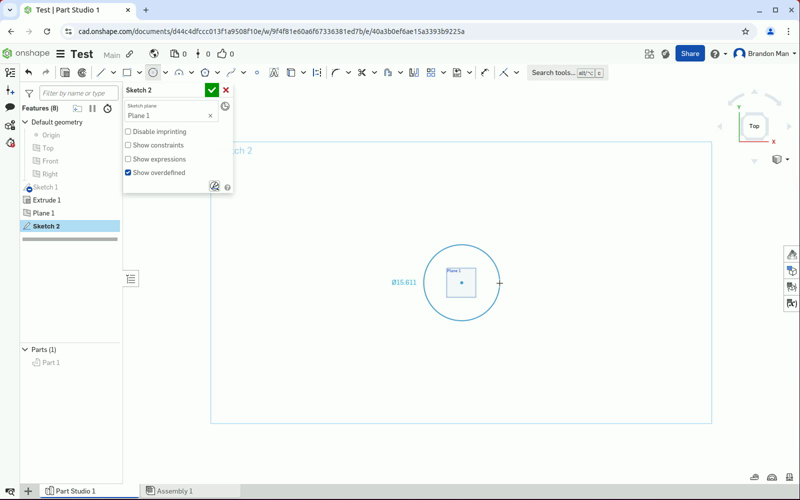
key(esc)
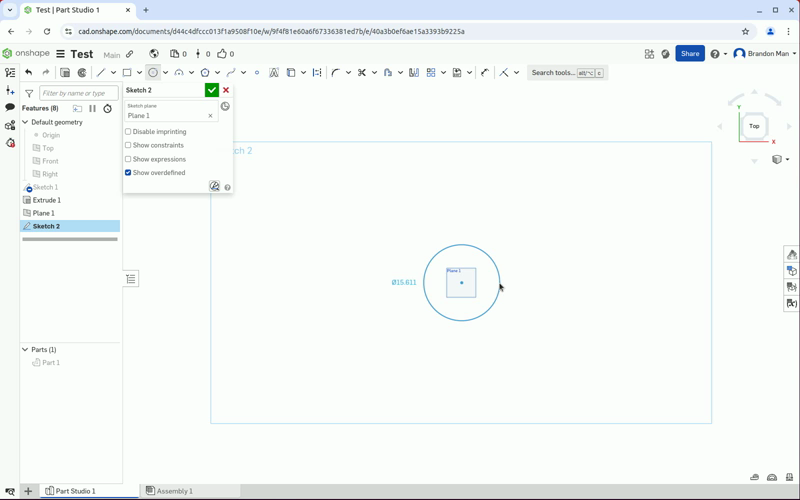
mouse_move(473, 282)
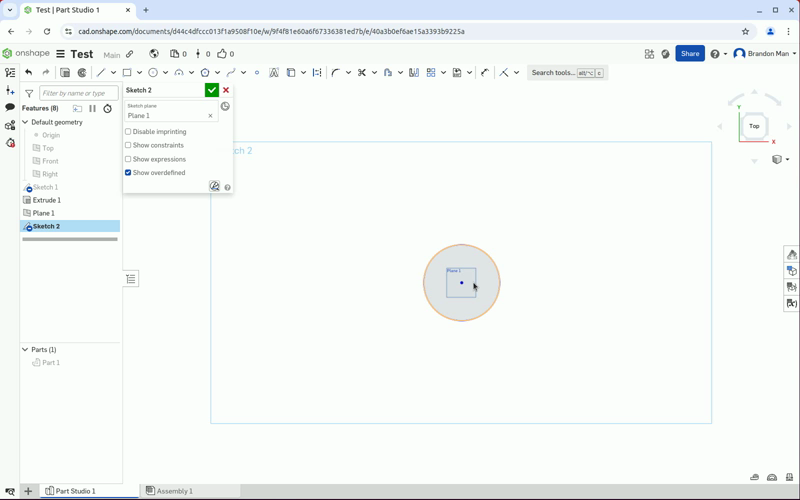
click(473, 282)
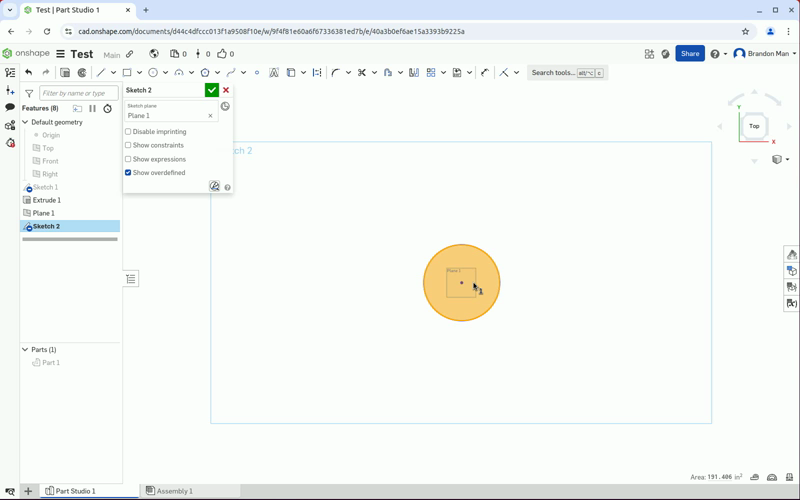
mouse_move(73, 352)
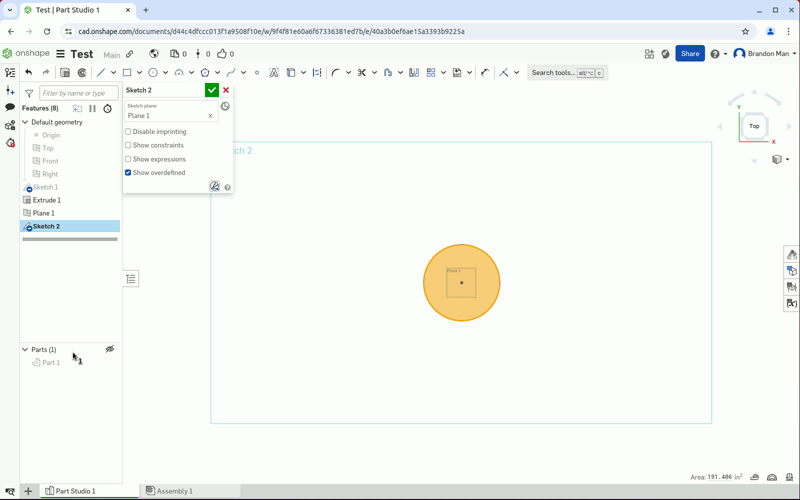
key(shift+y)
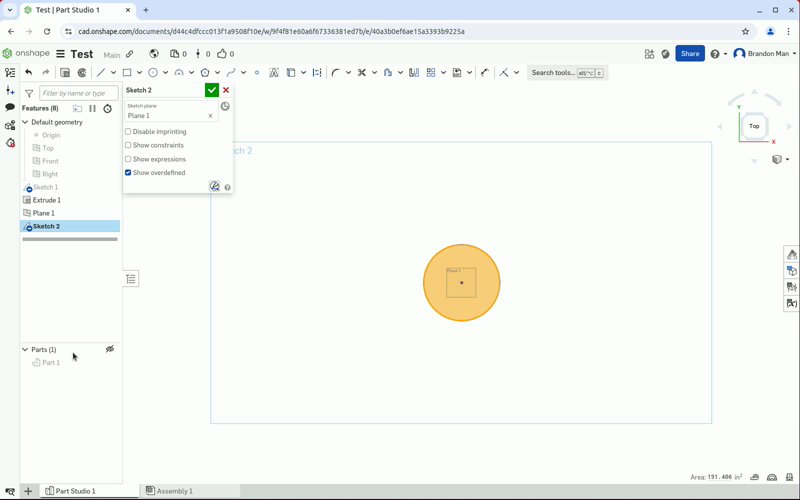
key(shift+e)
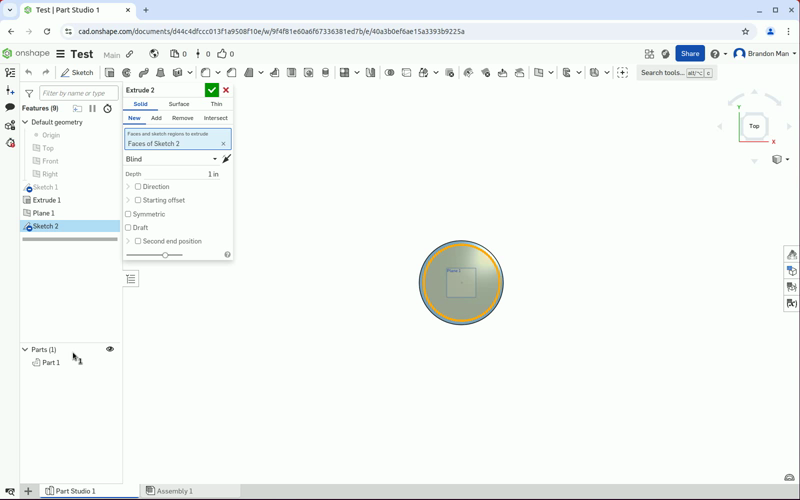
mouse_move(143, 106)
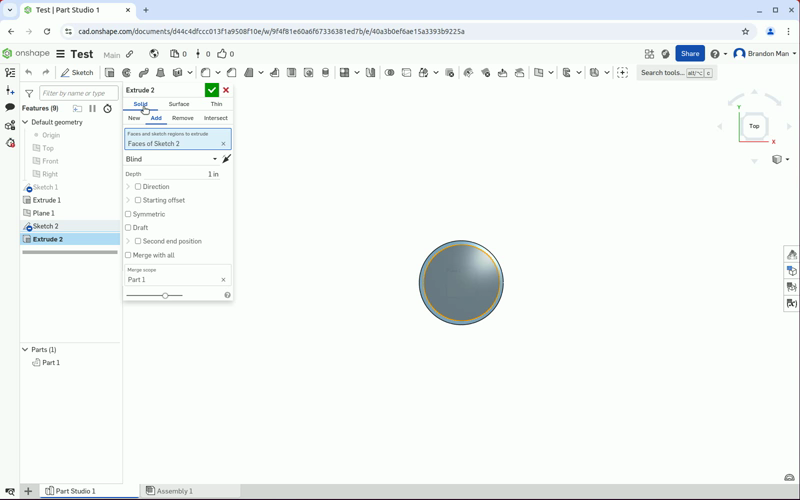
click(143, 106)
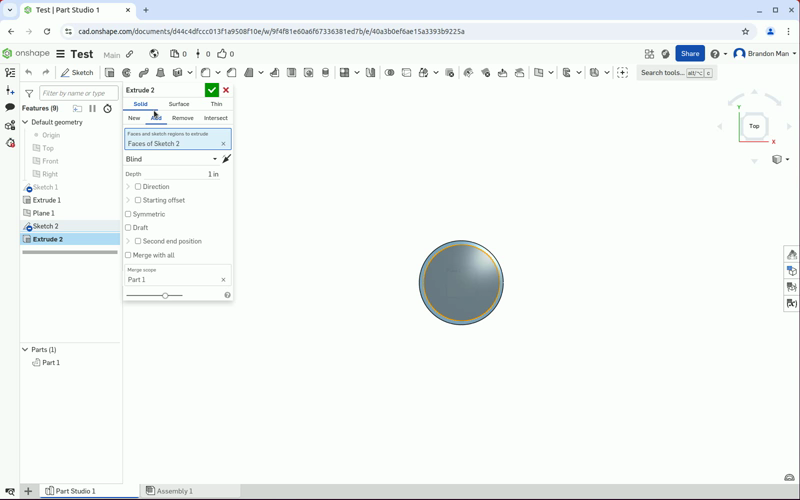
mouse_move(186, 120)
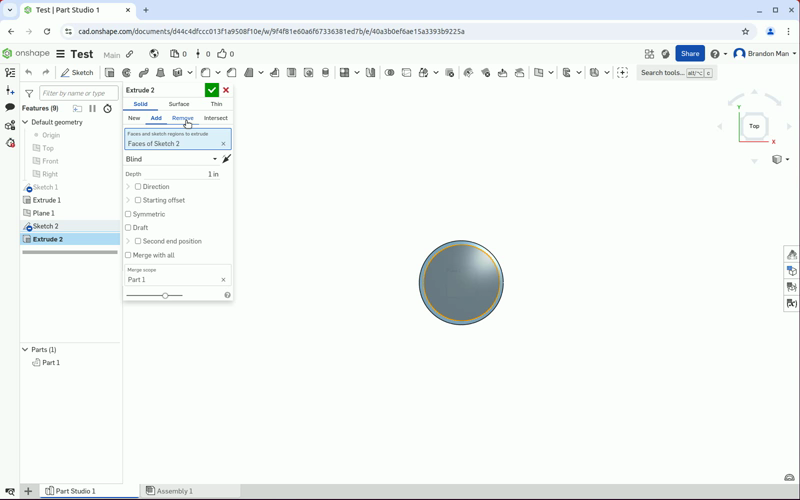
click(186, 120)
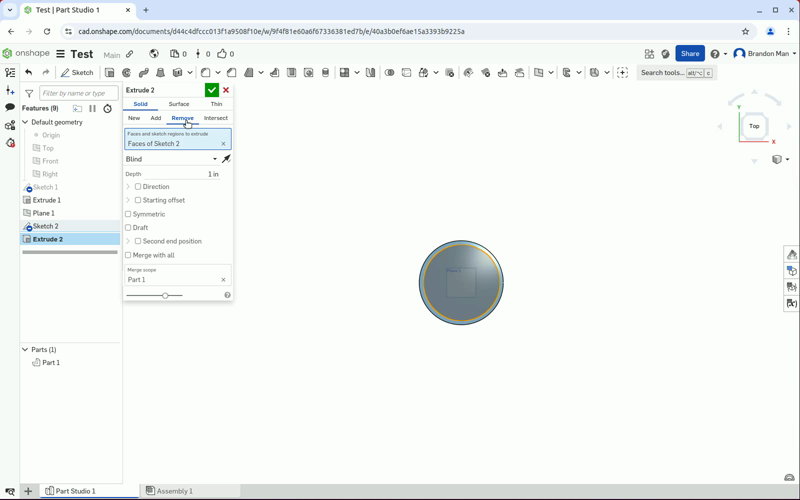
key(tab, 4)
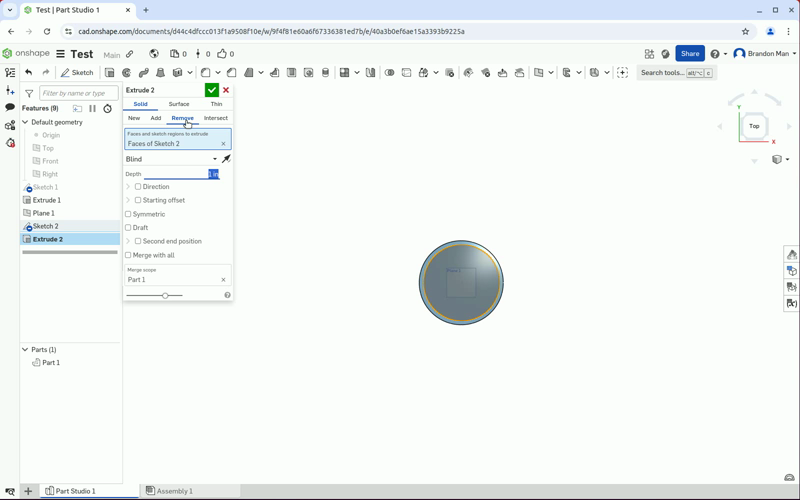
text(21.905)
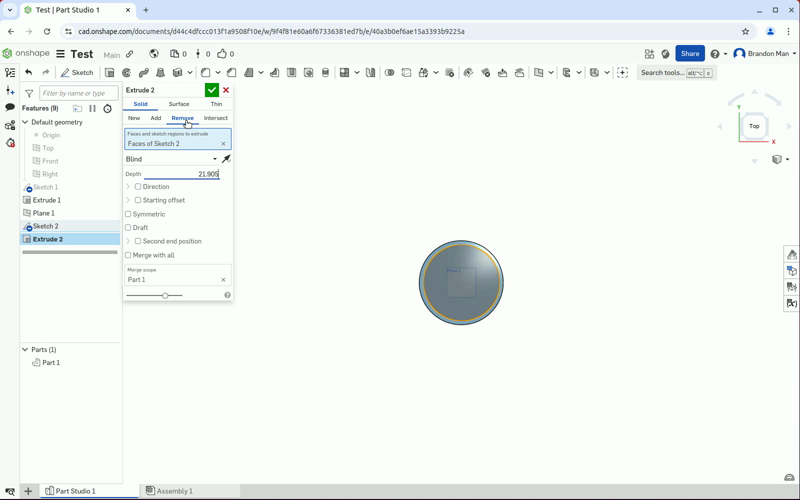
key(tab, 6)
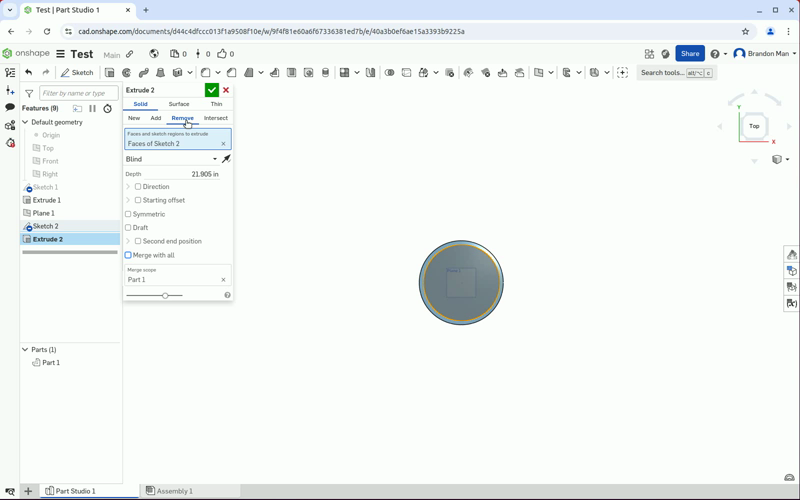
key(space)
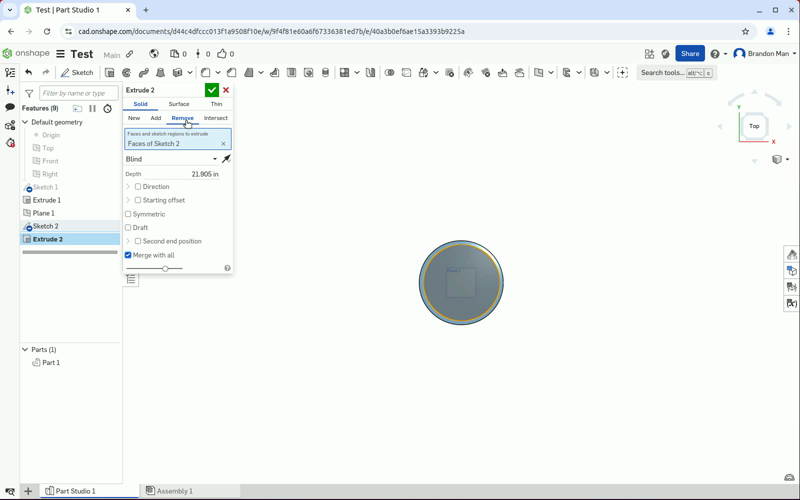
key(enter)
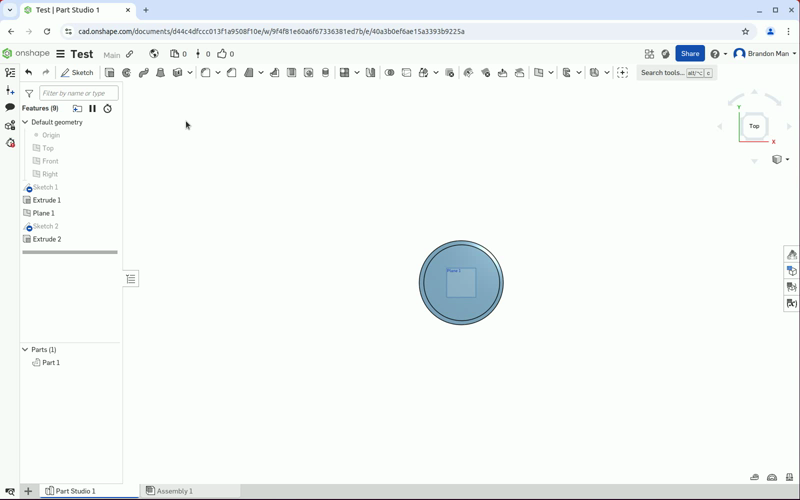
key(shift+h)
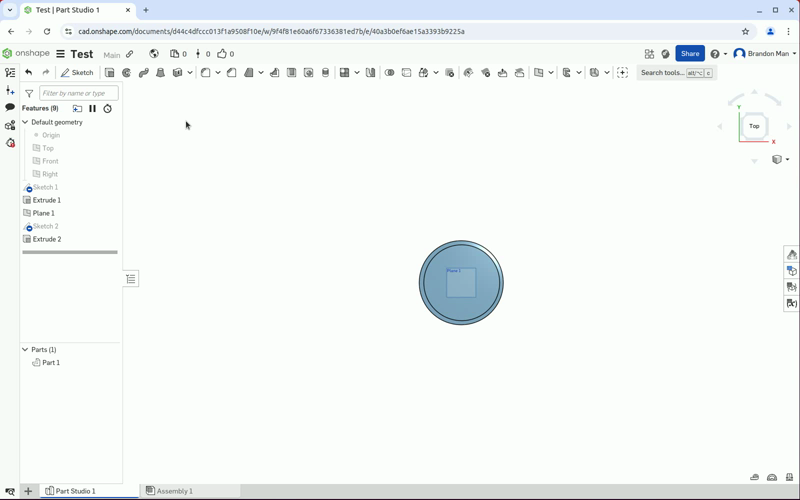
key(shift+h)
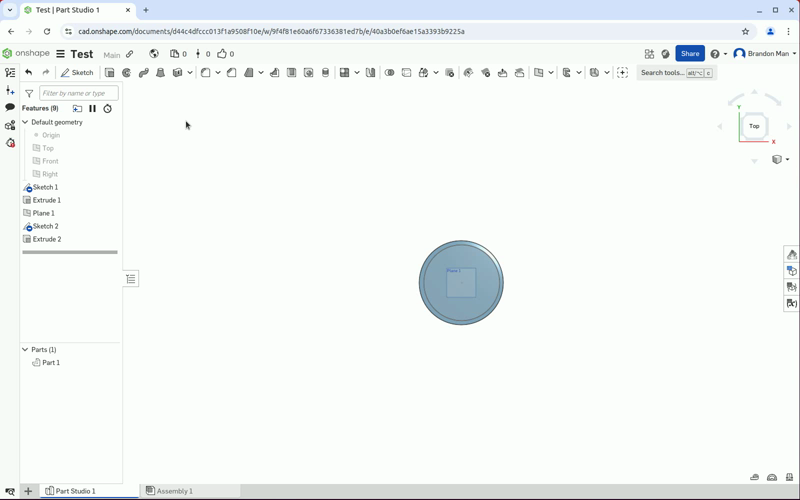
key(shift+7)
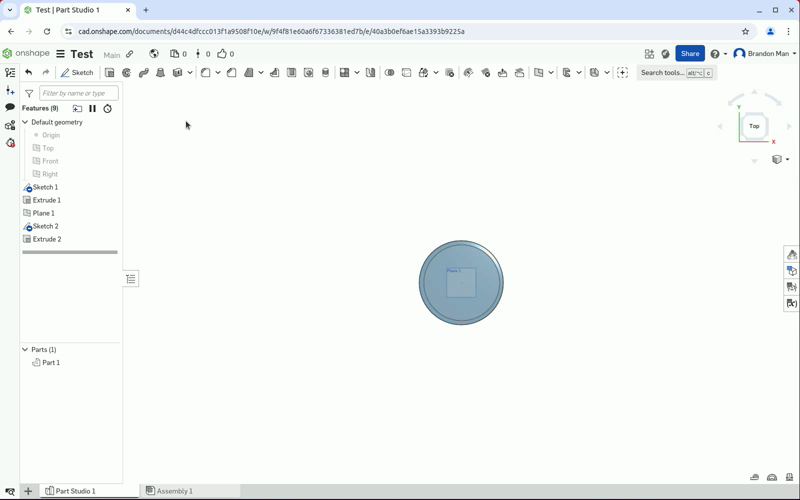
key(up, 3)
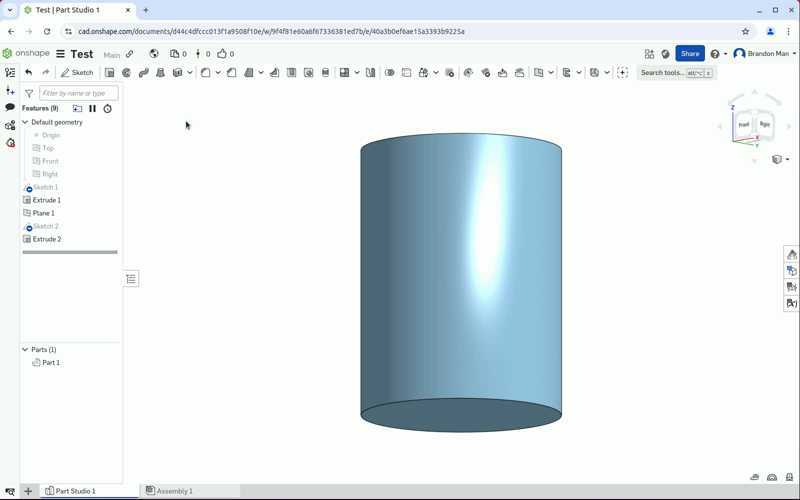
key(left, 3)
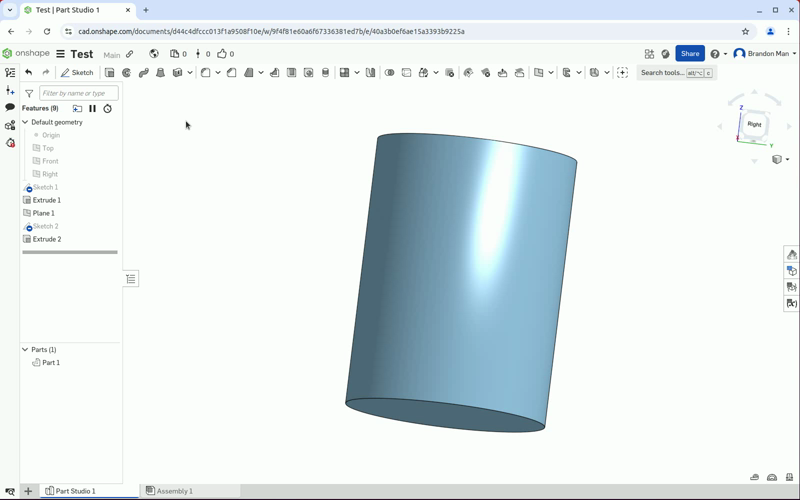
key(right, 3)
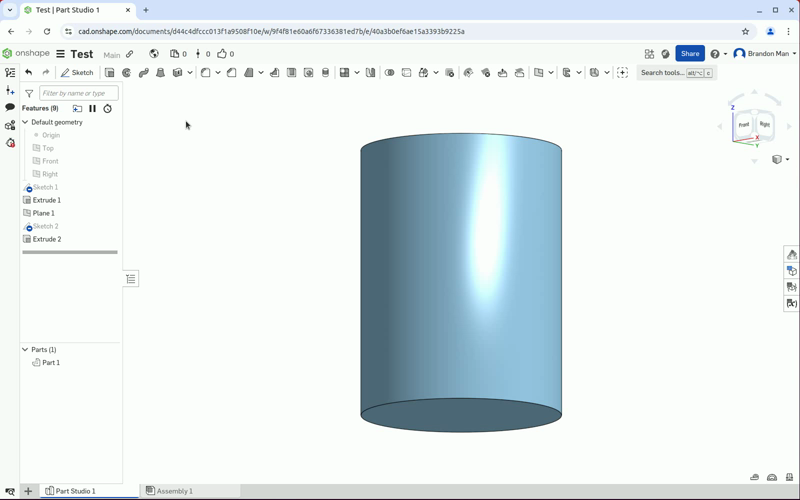
key(down, 3)
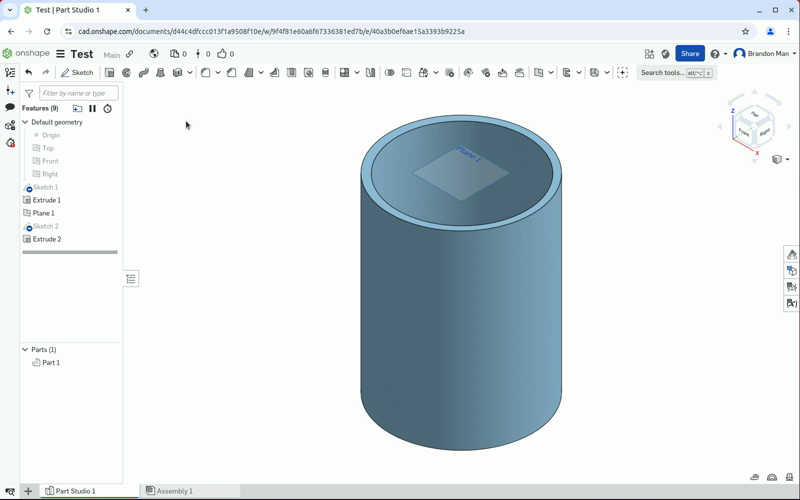
mouse_move(73, 189)
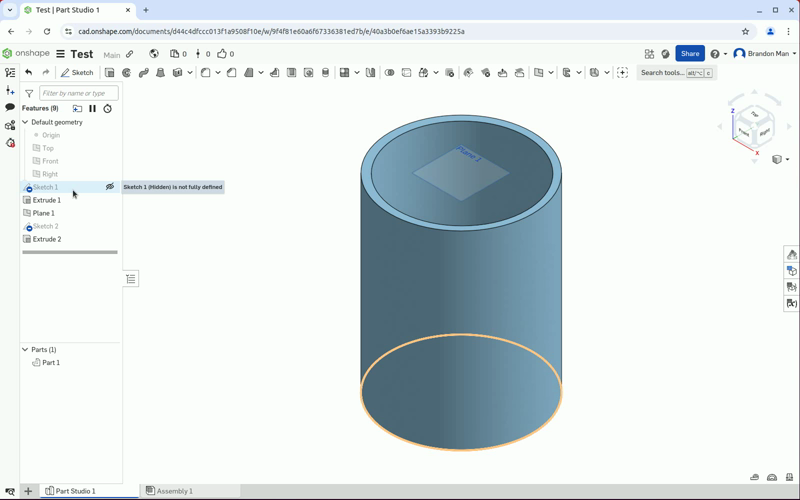
click(73, 189)